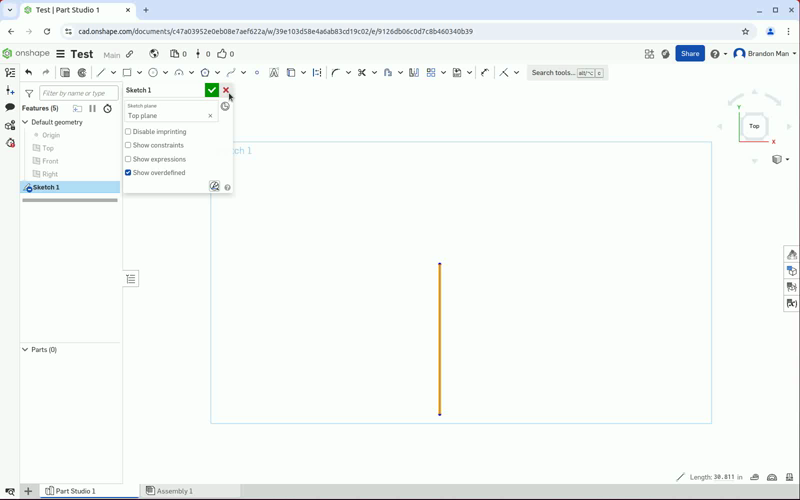
key(shift+h)
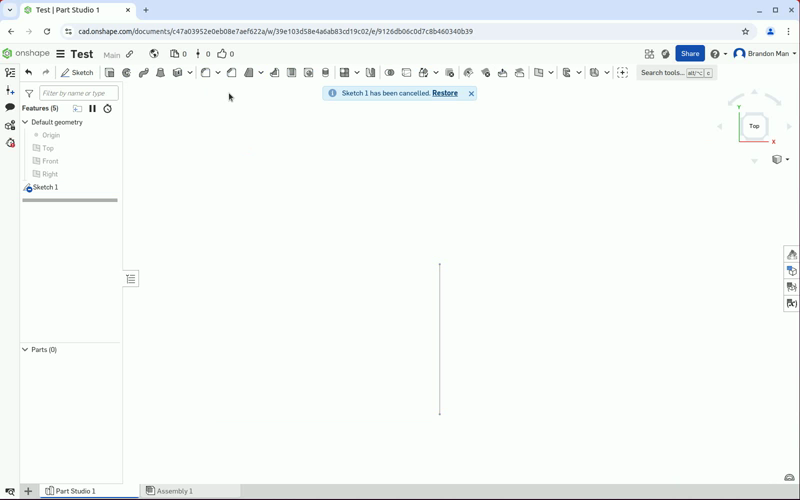
key(shift+s)
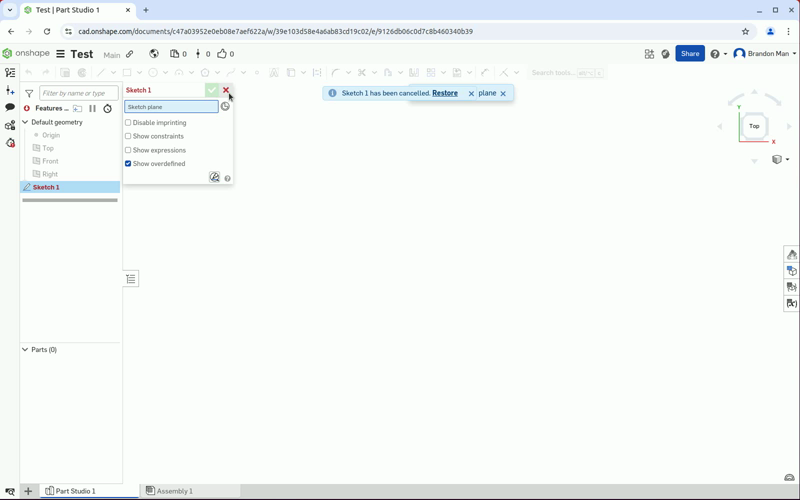
mouse_move(73, 150)
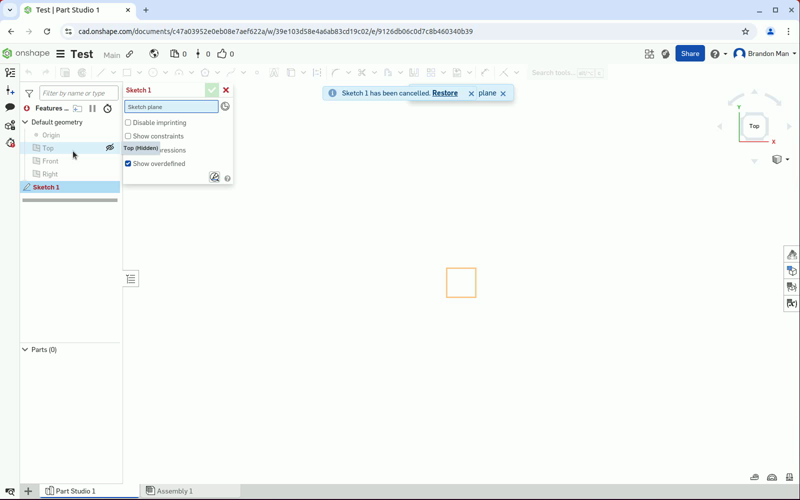
click(73, 150)
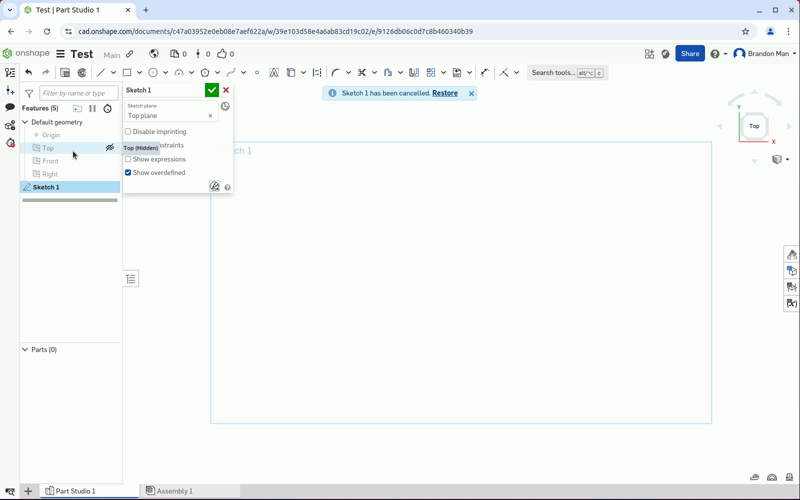
mouse_move(73, 352)
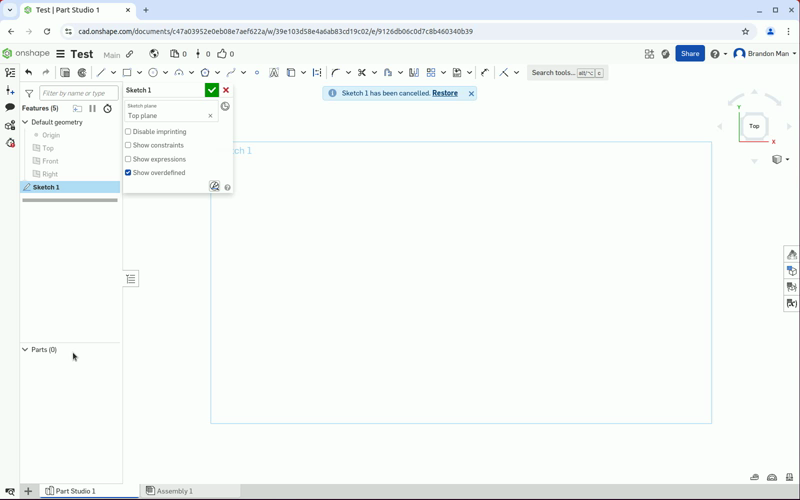
key(y)
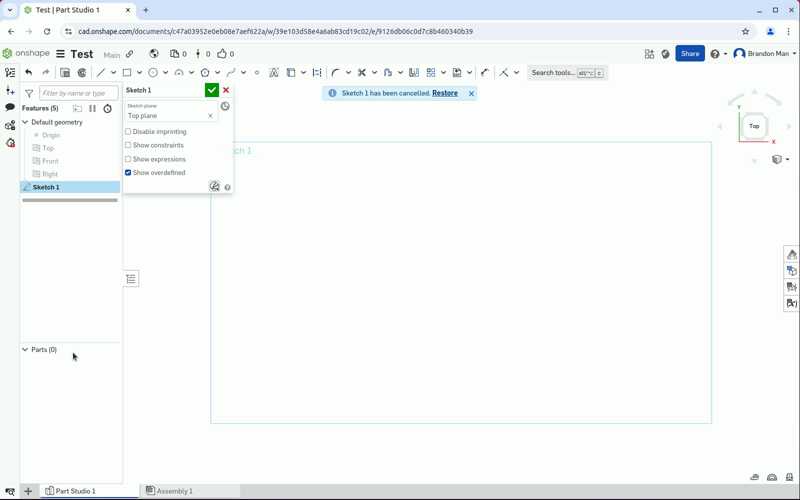
key(c)
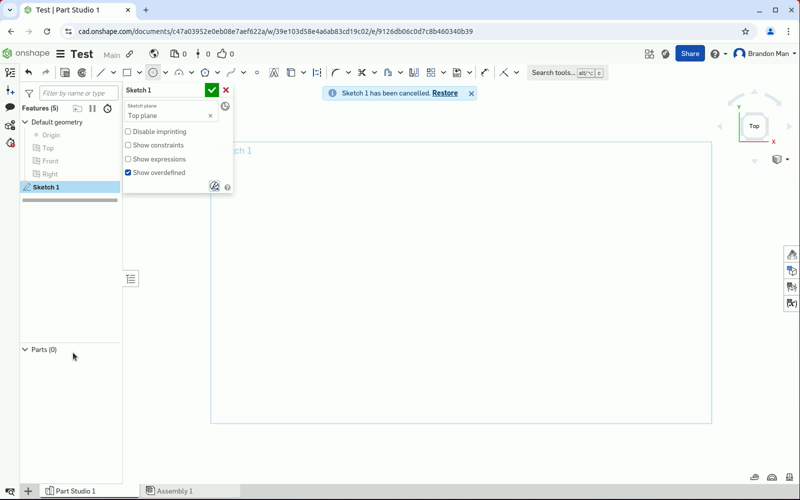
key_down(shift)
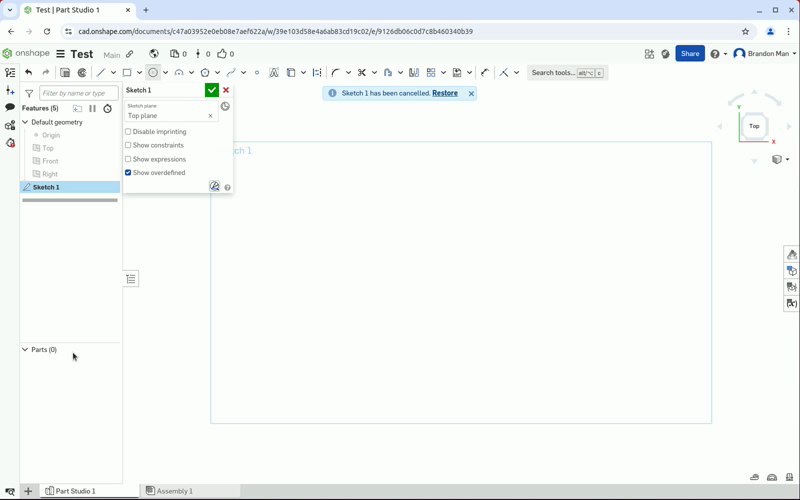
mouse_move(461, 282)
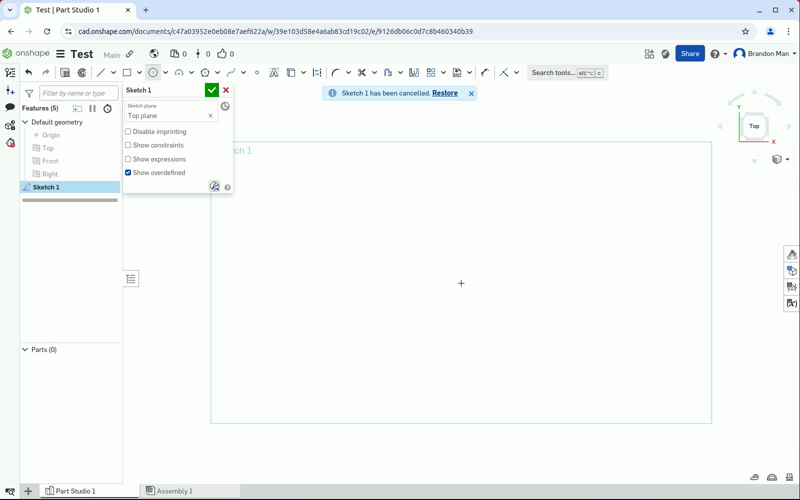
click(461, 282)
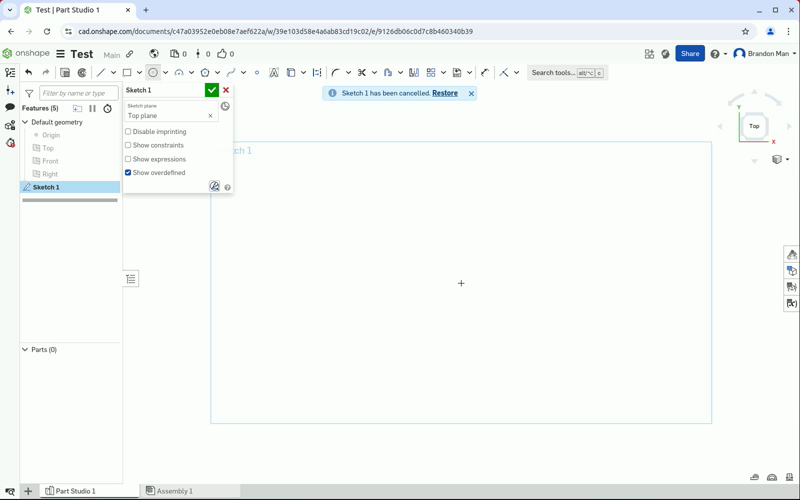
key_up(shift)
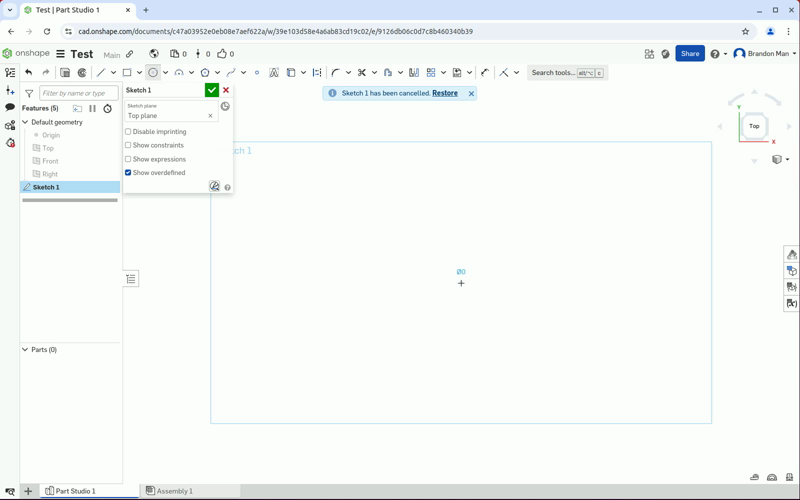
mouse_move(499, 282)
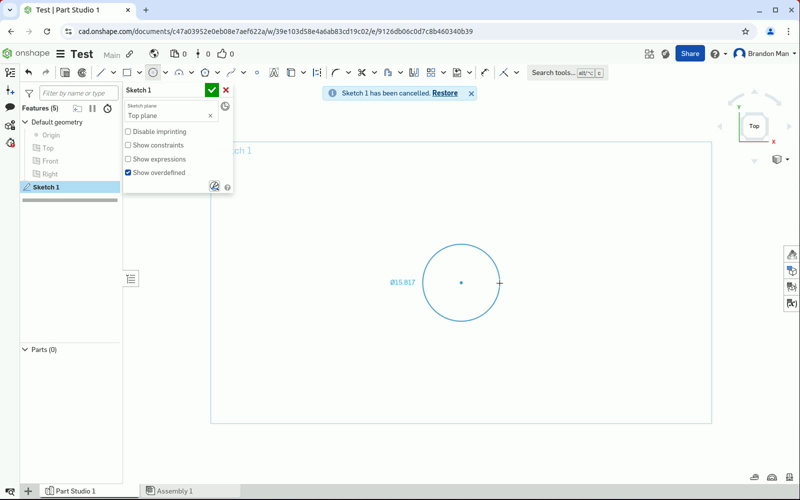
click(499, 282)
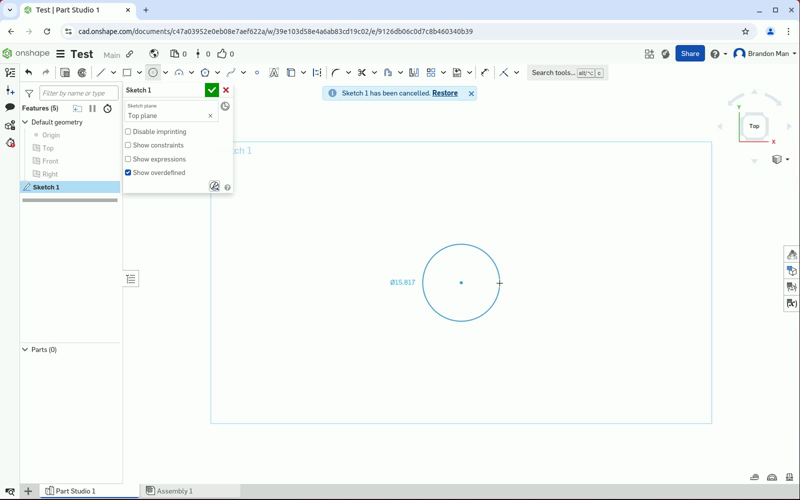
key(esc)
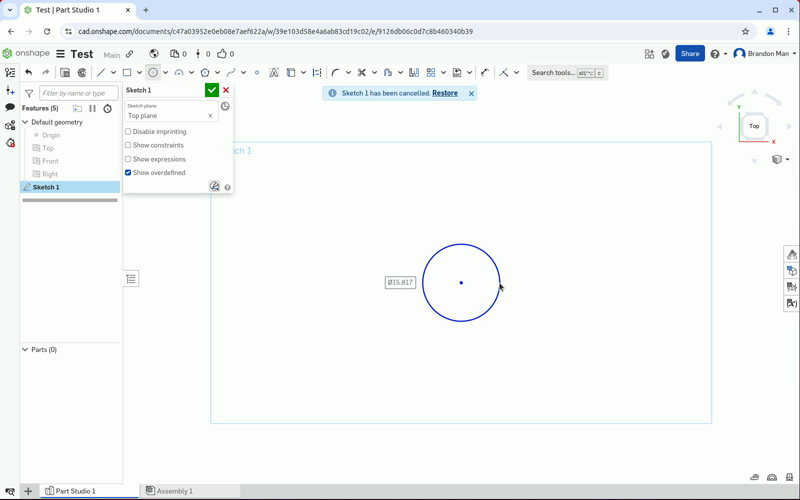
mouse_move(437, 284)
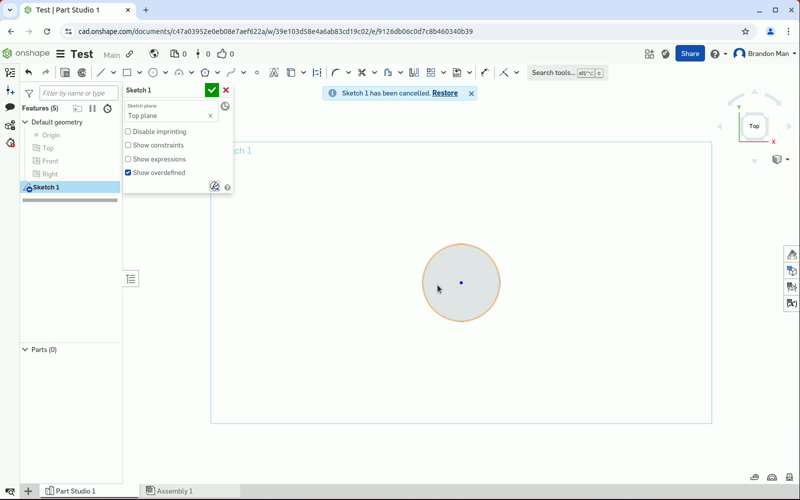
click(437, 284)
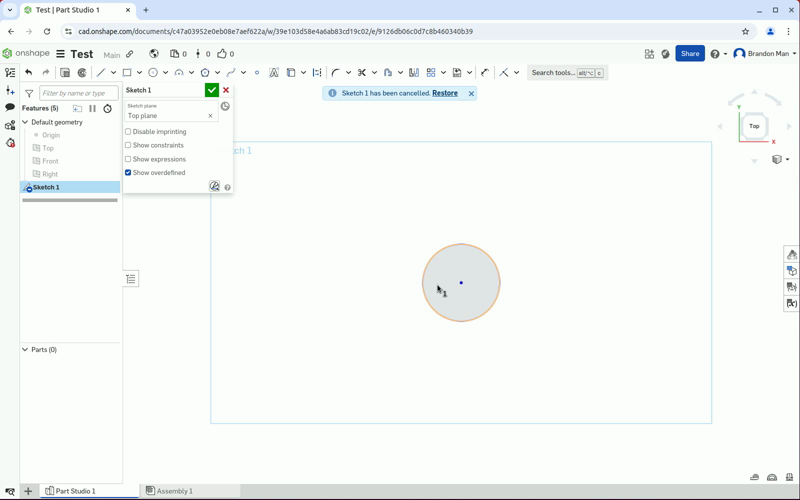
mouse_move(73, 352)
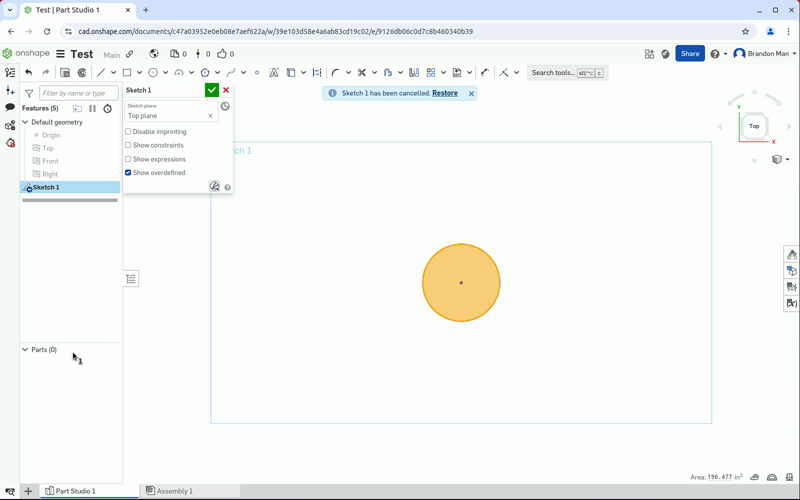
key(shift+y)
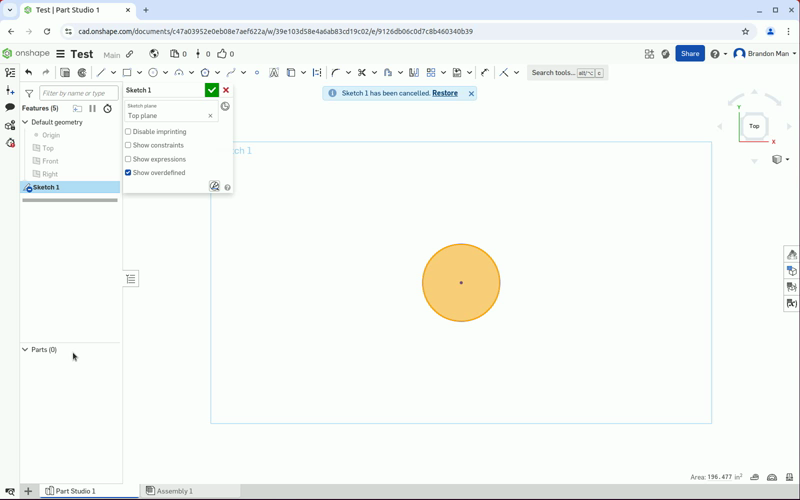
key(shift+e)
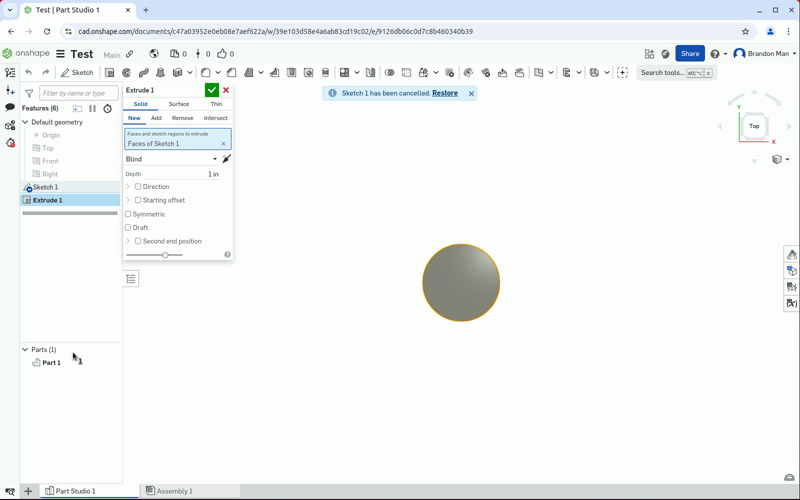
mouse_move(143, 106)
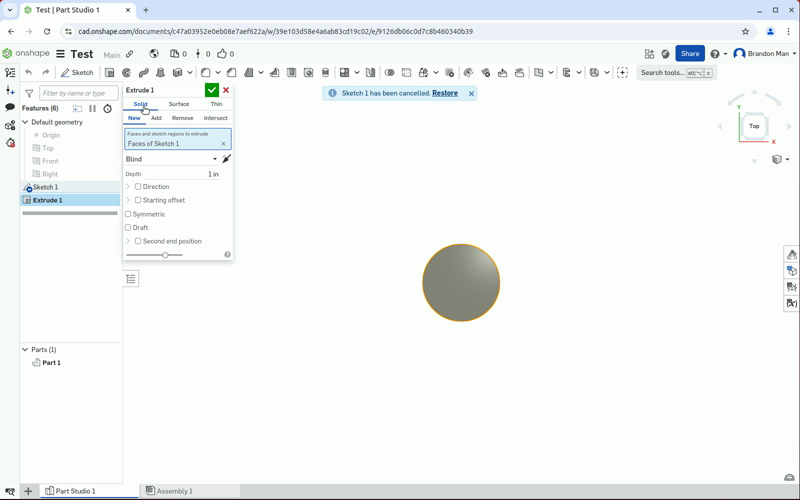
click(143, 106)
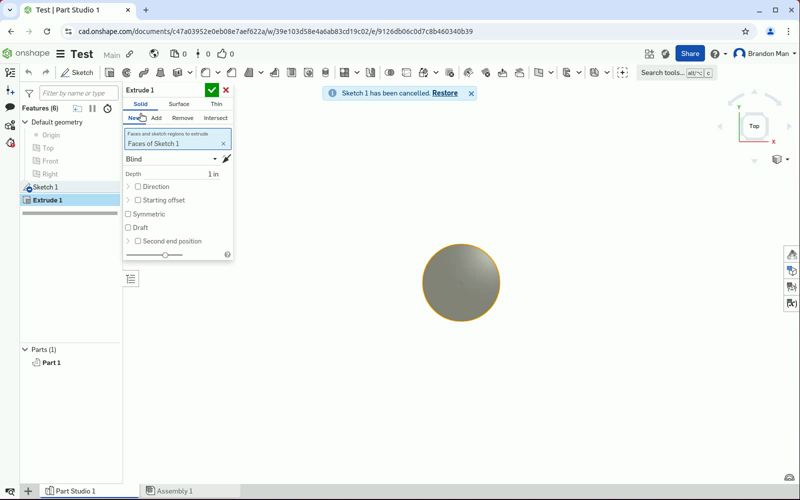
mouse_move(137, 120)
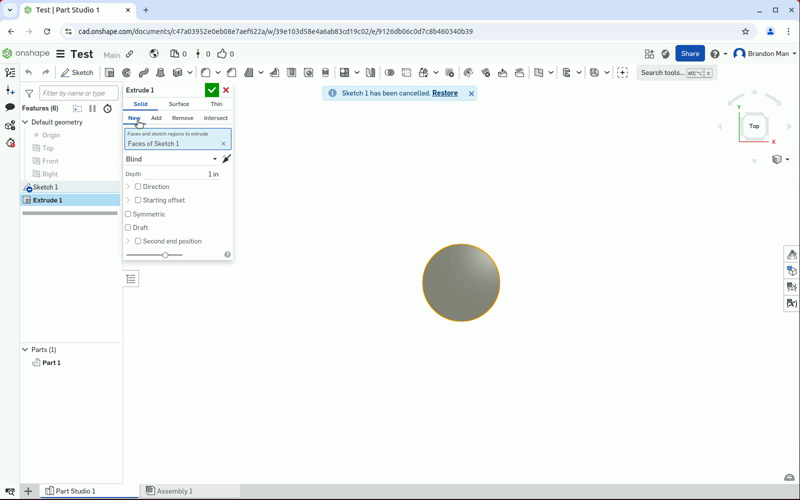
click(137, 120)
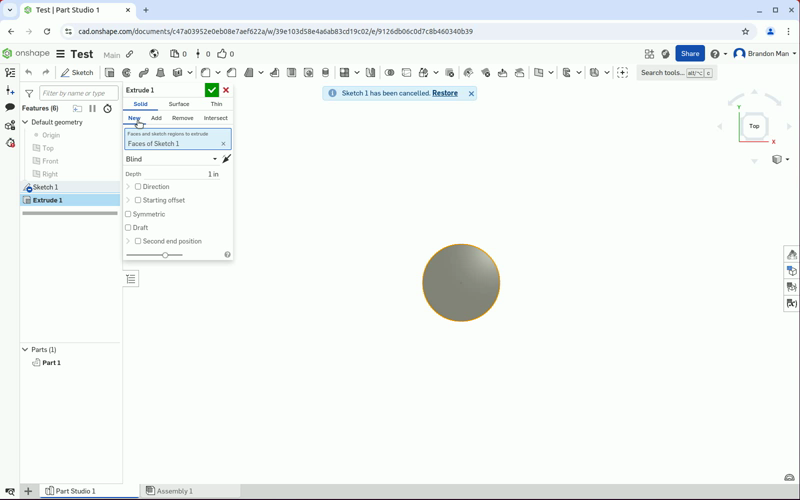
key(tab, 4)
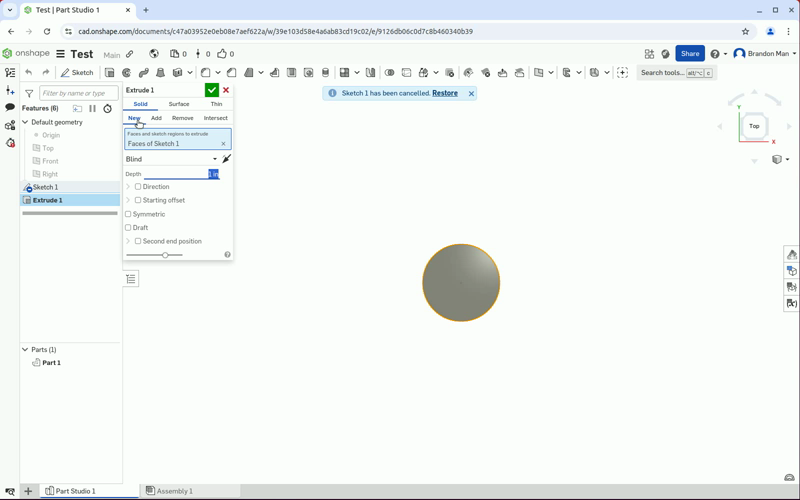
text(17.572)
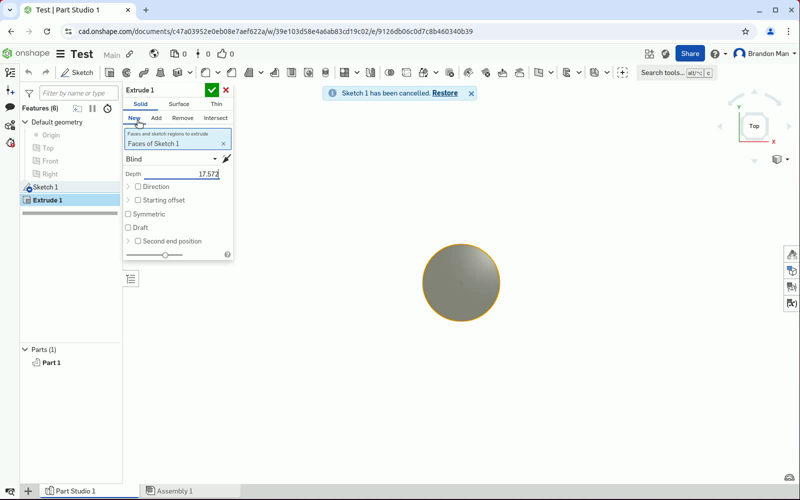
key(enter)
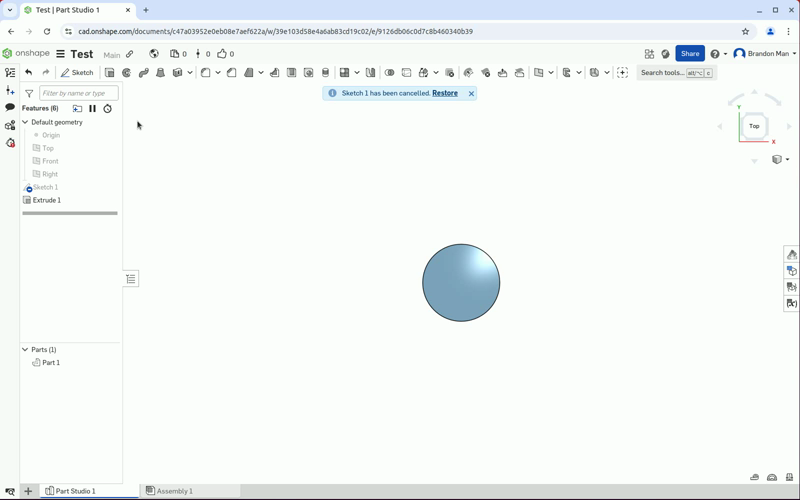
key(shift+h)
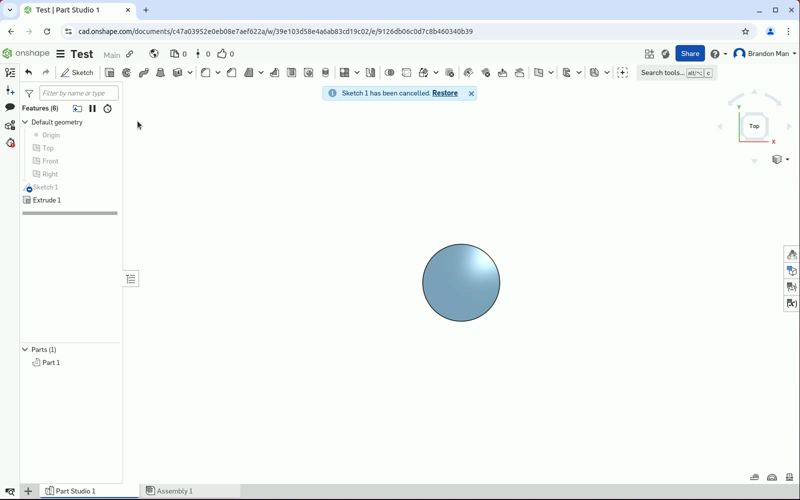
key(shift+h)
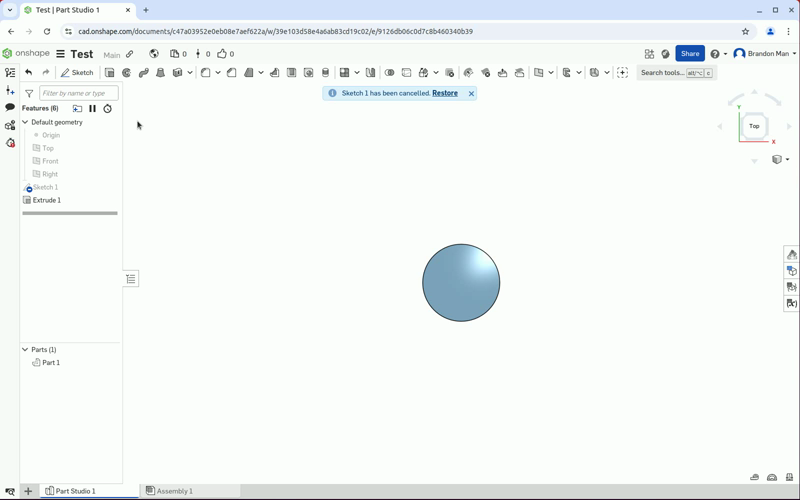
mouse_move(73, 189)
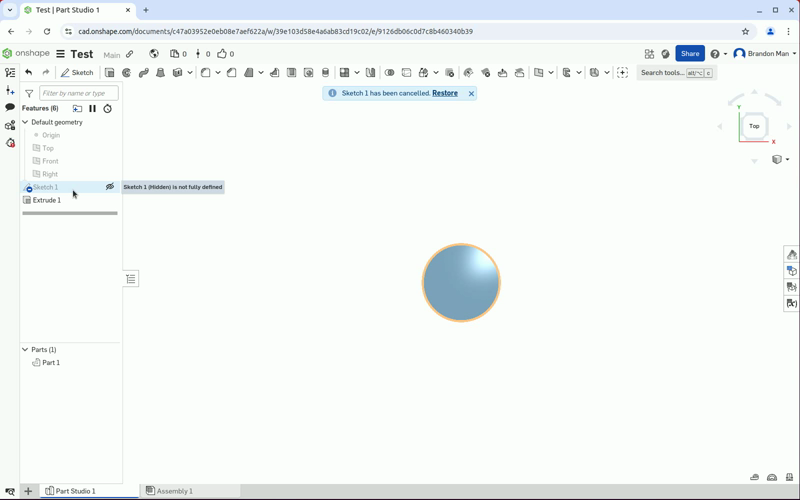
click(73, 189)
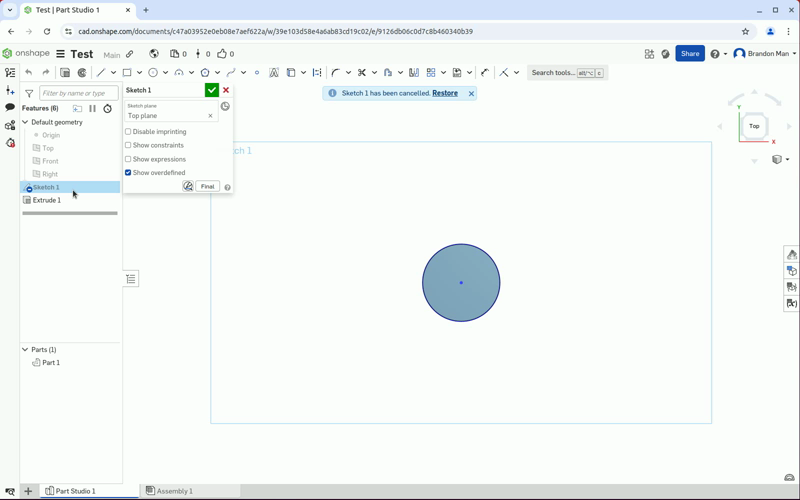
mouse_move(229, 92)
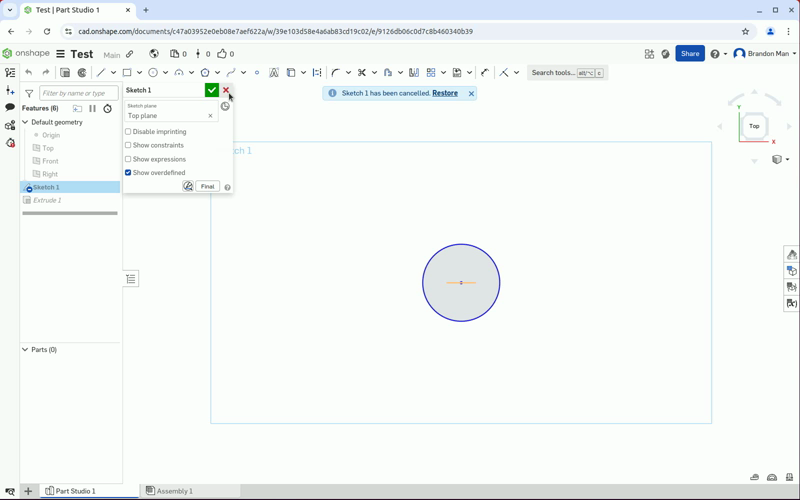
click(229, 92)
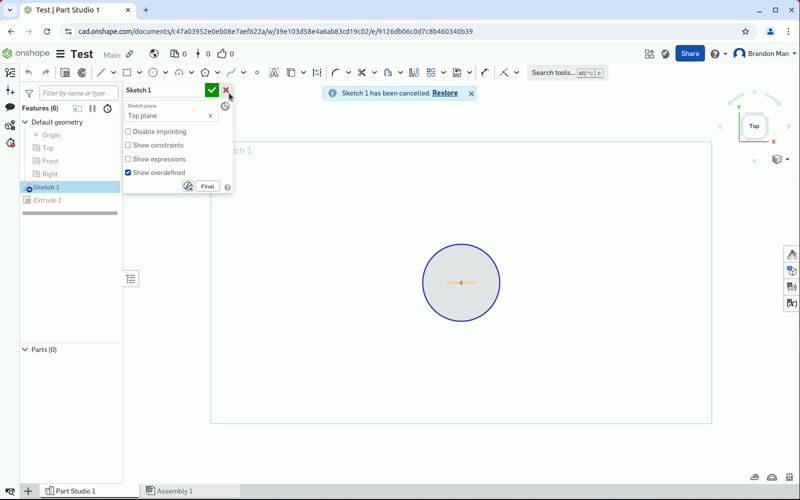
key(shift+s)
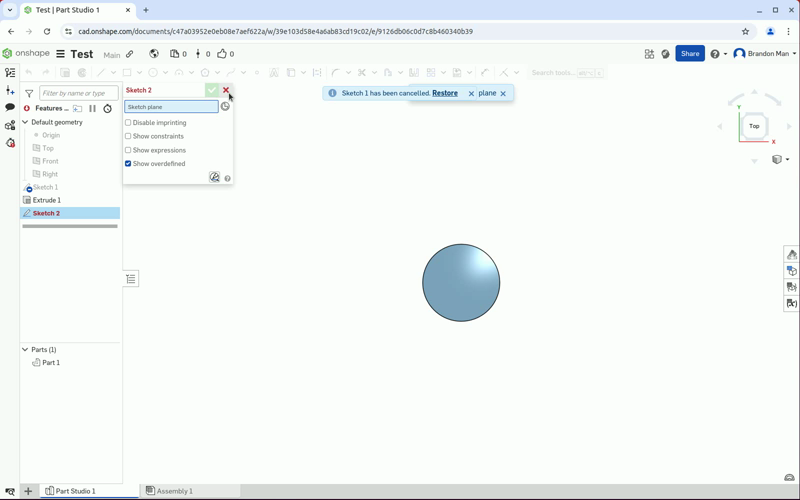
mouse_move(73, 150)
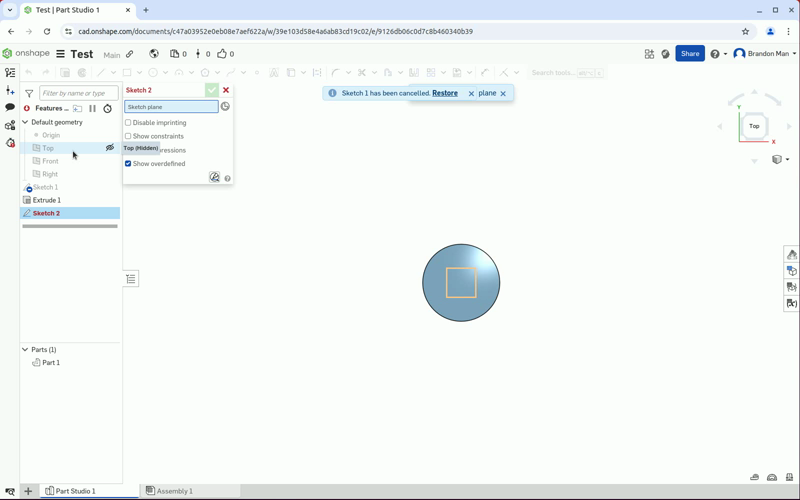
click(73, 150)
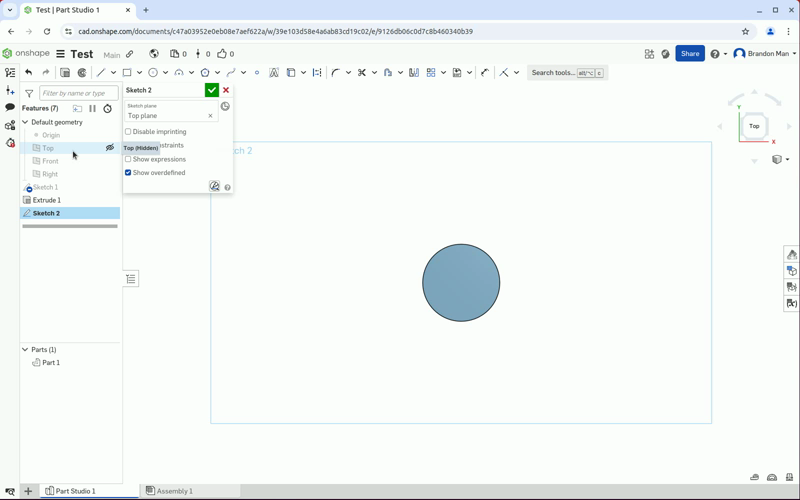
mouse_move(73, 352)
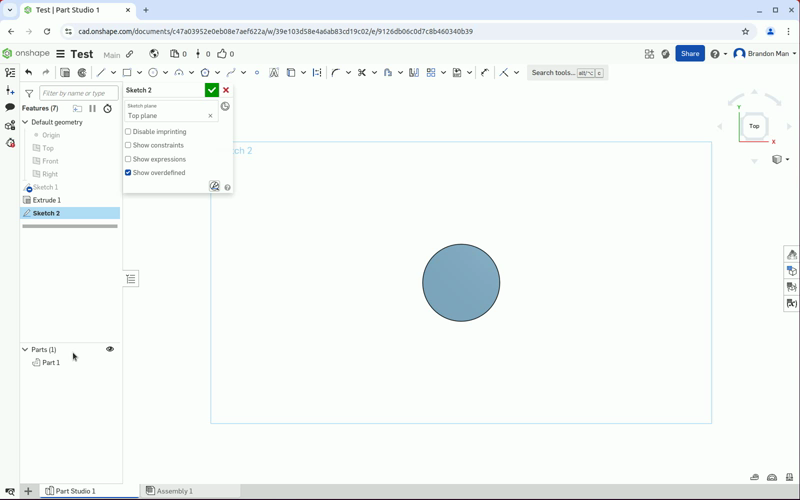
key(y)
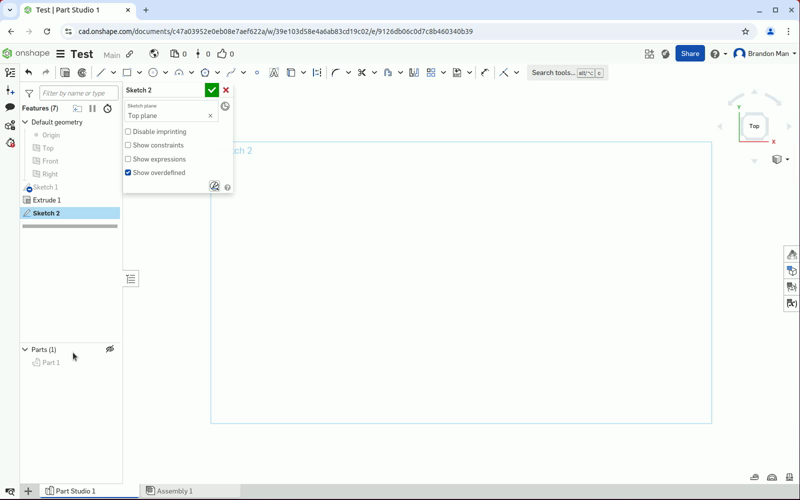
key(c)
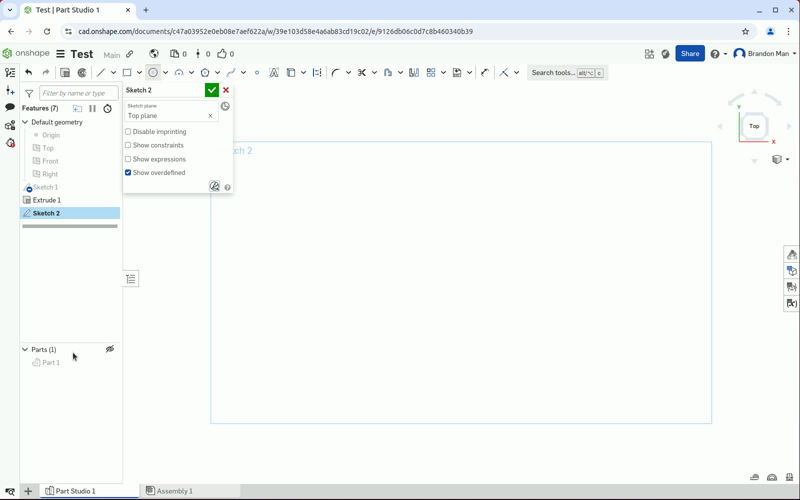
key_down(shift)
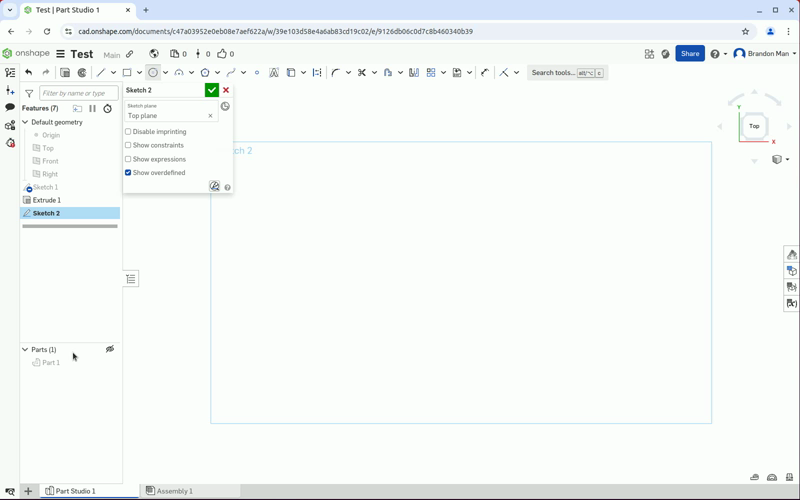
mouse_move(460, 282)
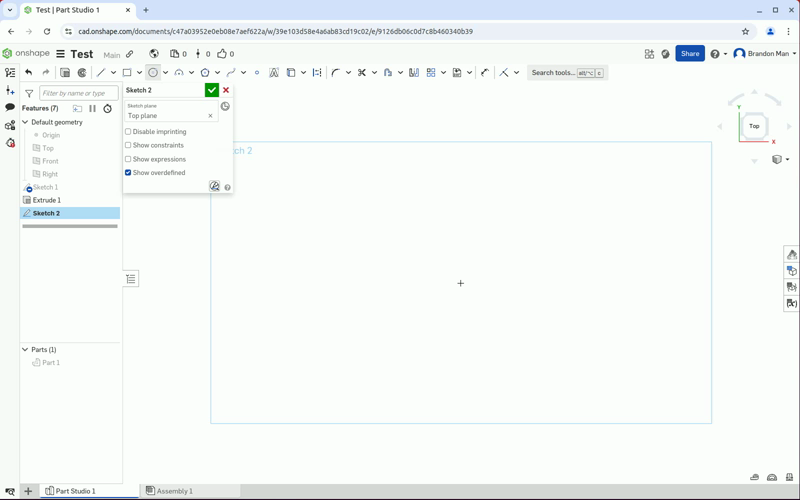
click(460, 282)
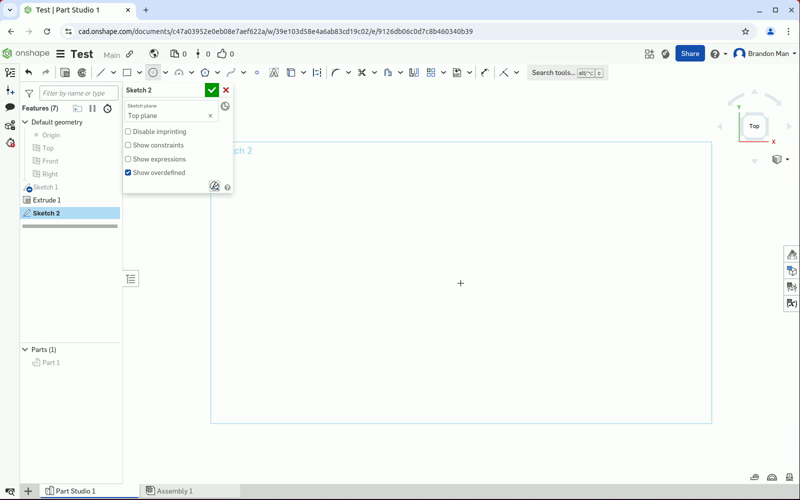
key_up(shift)
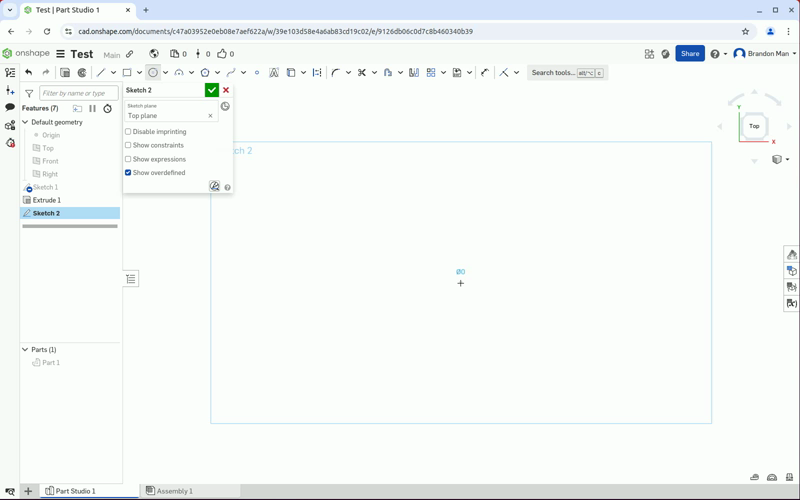
mouse_move(485, 282)
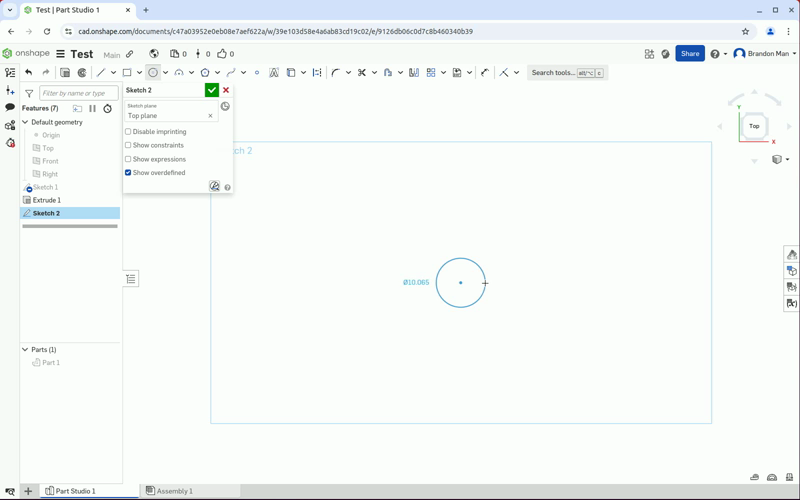
click(485, 282)
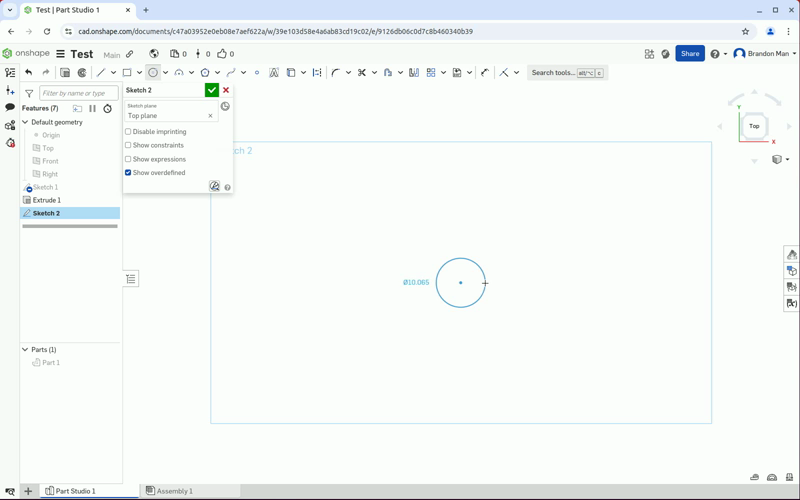
key(esc)
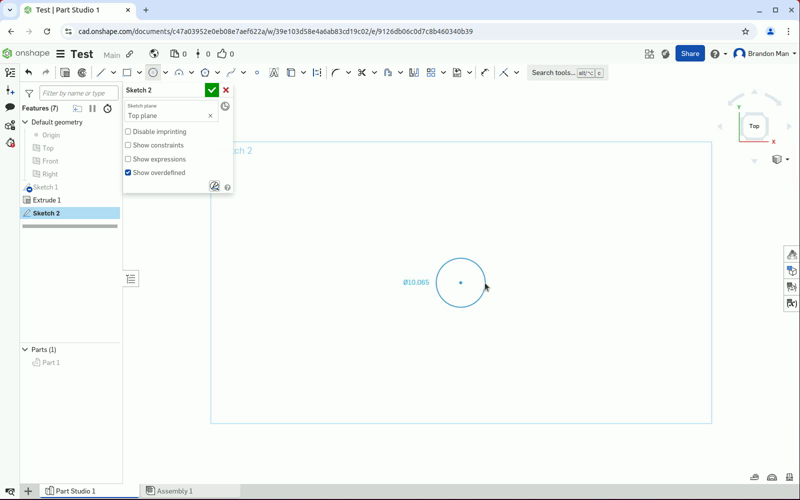
mouse_move(456, 285)
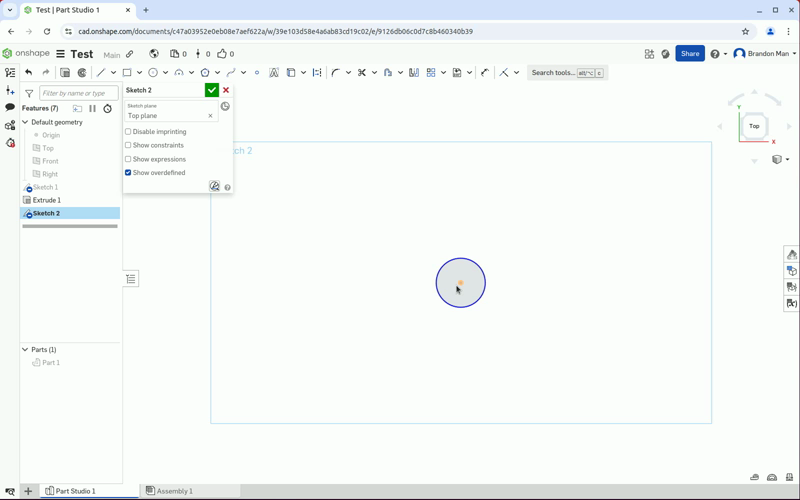
click(456, 285)
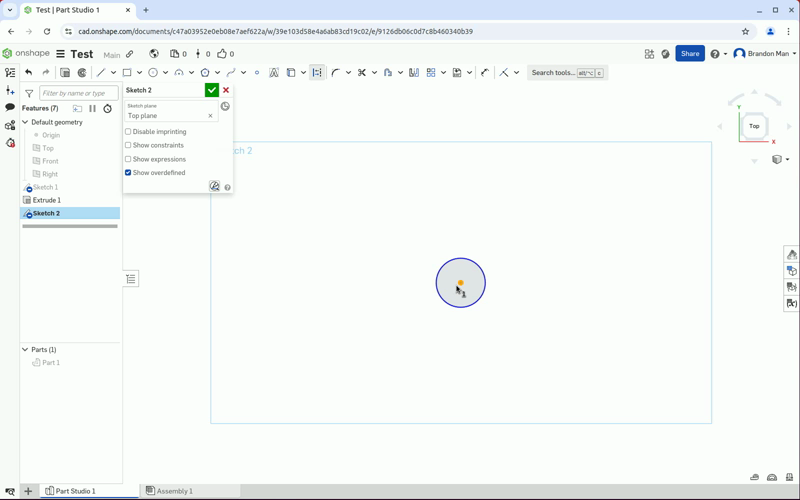
mouse_move(73, 352)
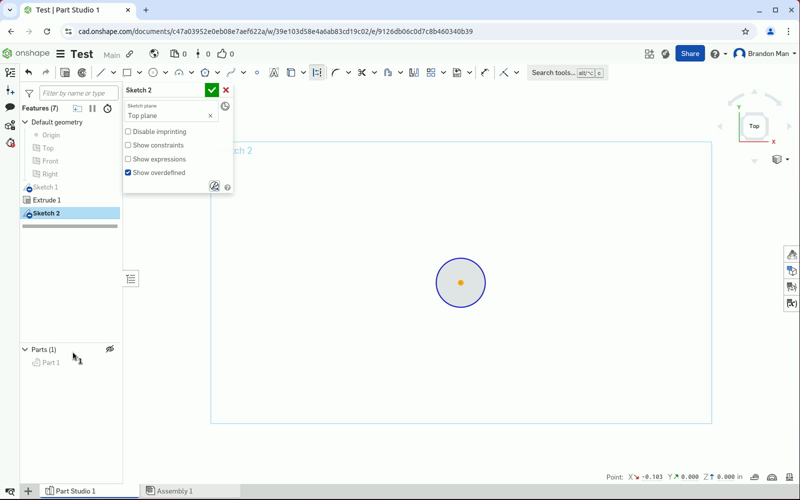
key(shift+y)
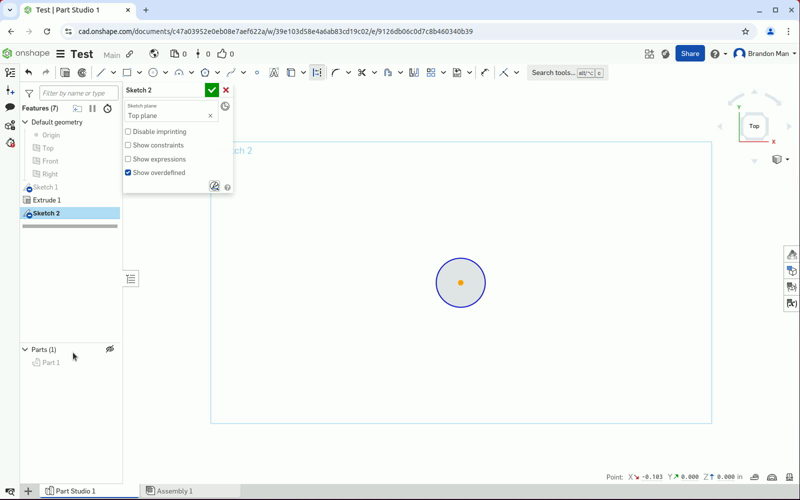
key(shift+e)
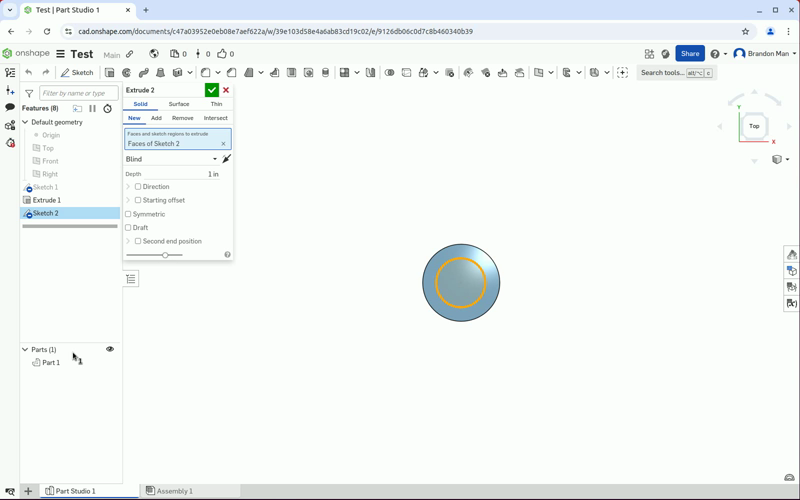
mouse_move(143, 106)
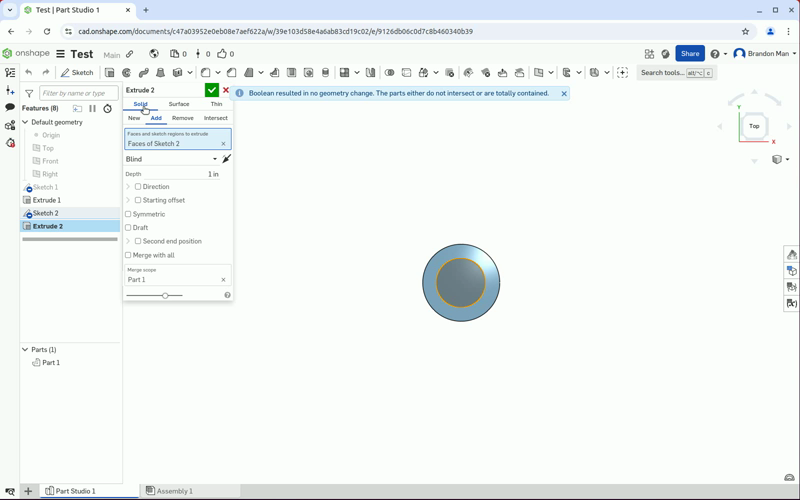
click(143, 106)
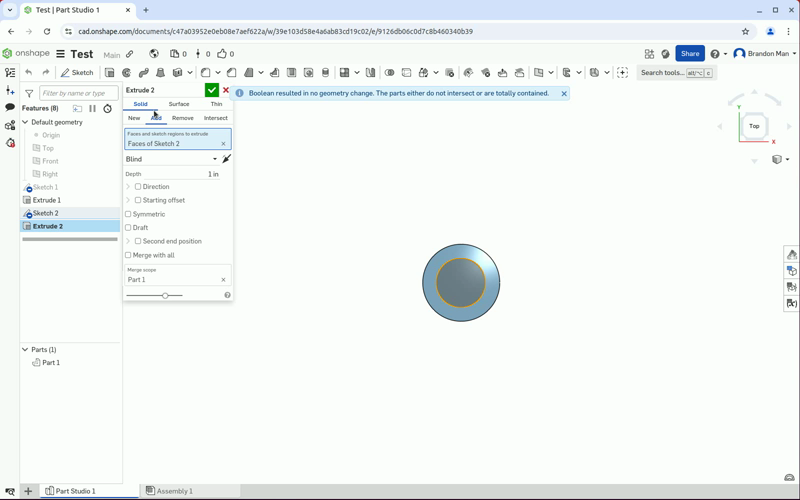
mouse_move(186, 120)
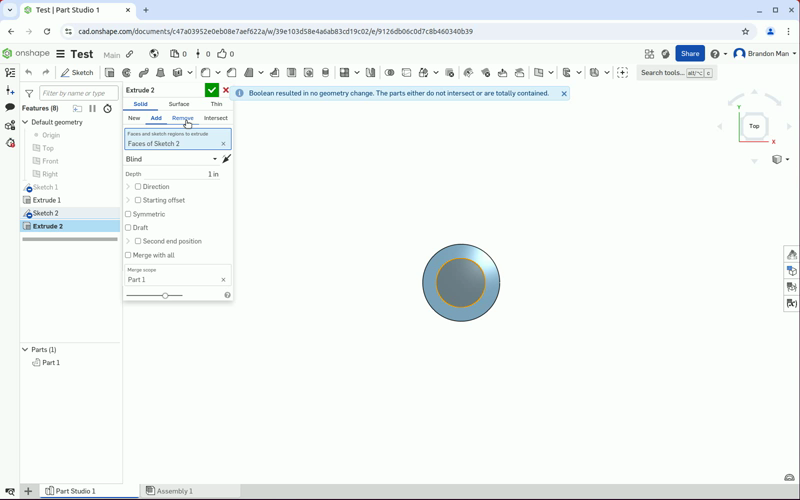
click(186, 120)
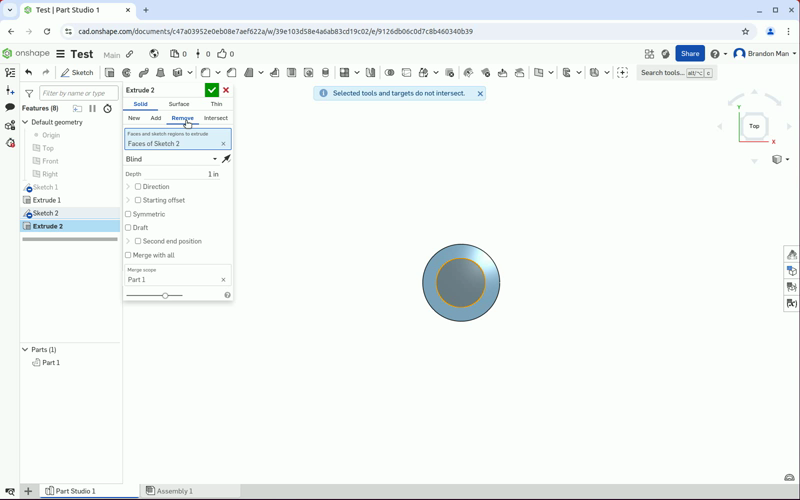
key(tab, 4)
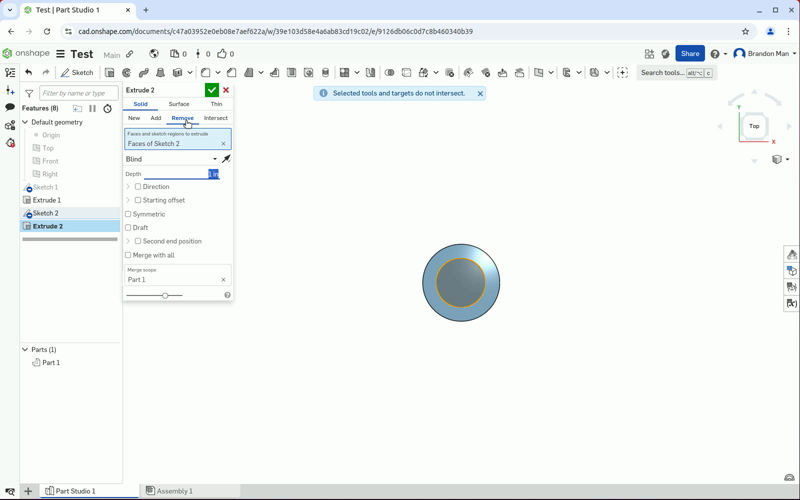
text(-12.036)
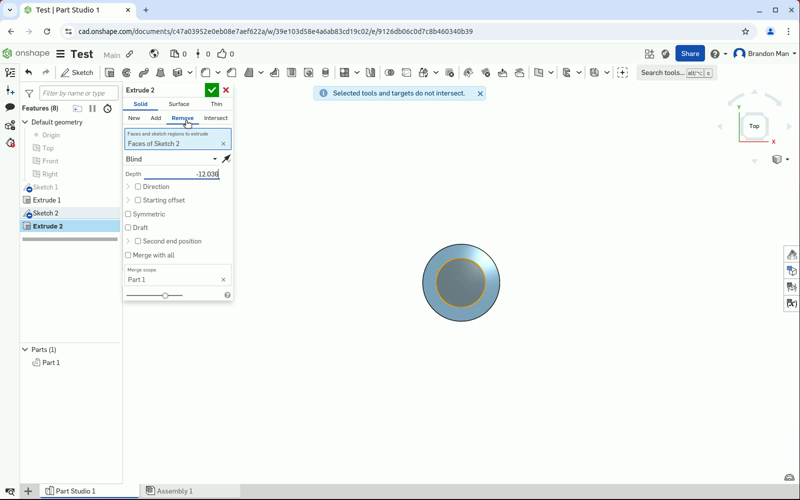
key(tab, 6)
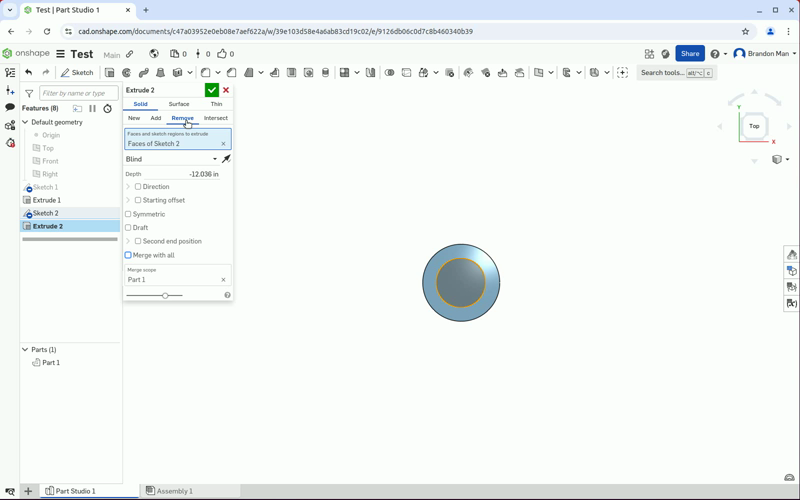
key(space)
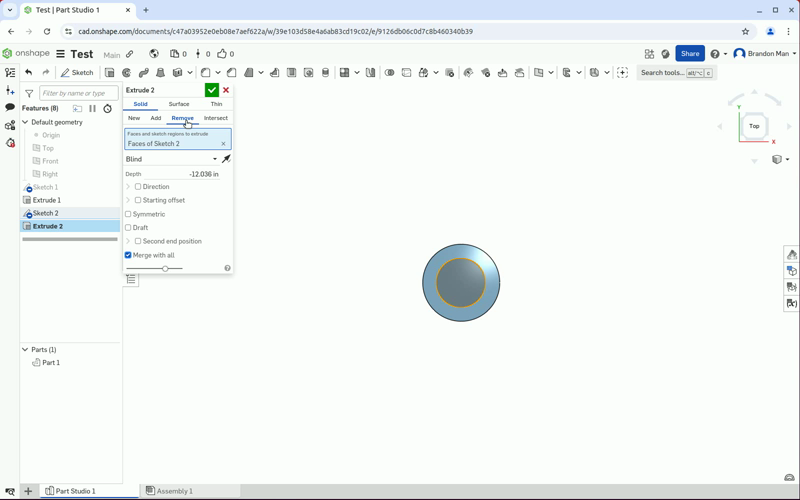
key(enter)
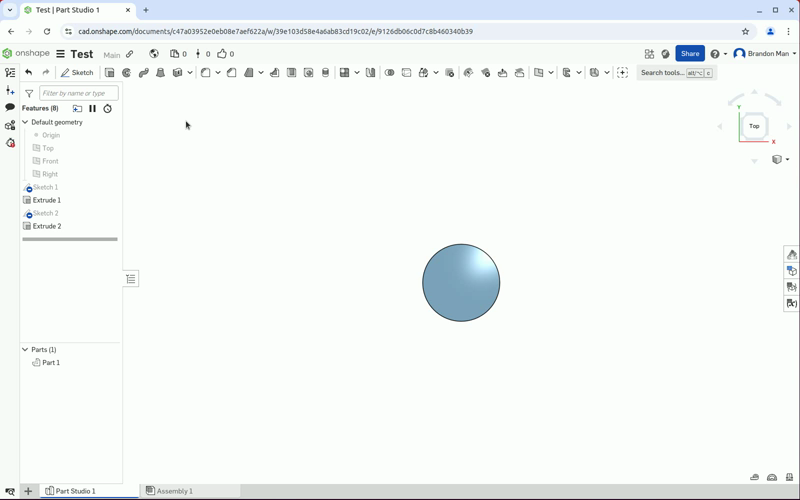
key(shift+h)
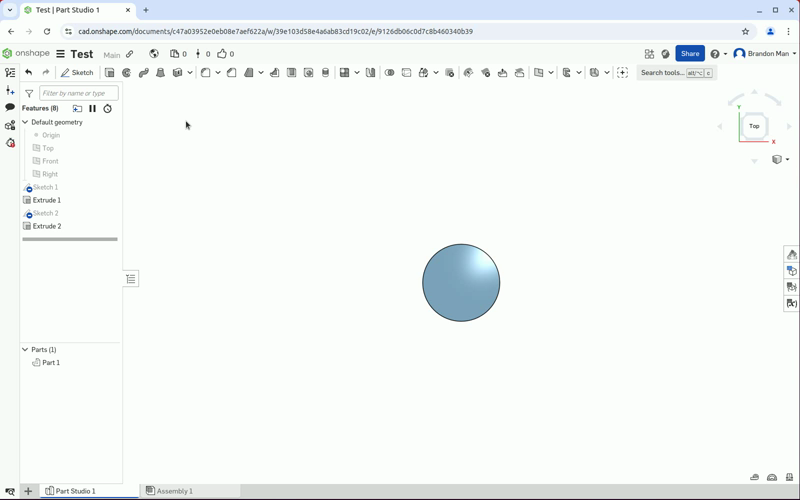
key(shift+h)
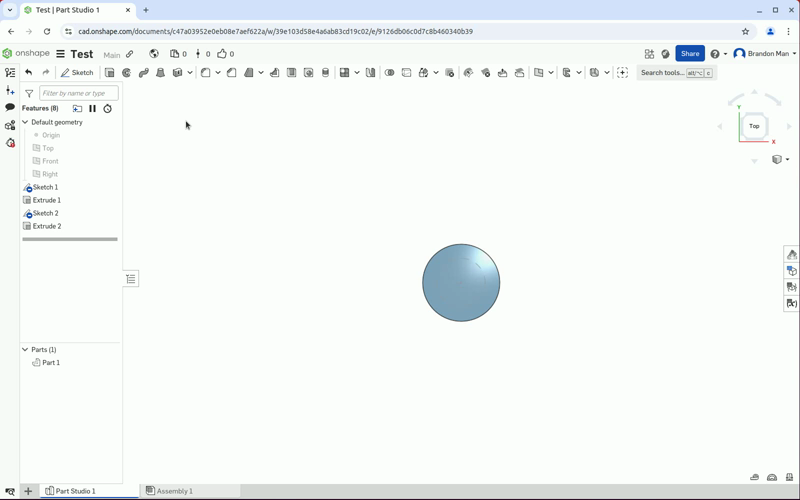
key(shift+7)
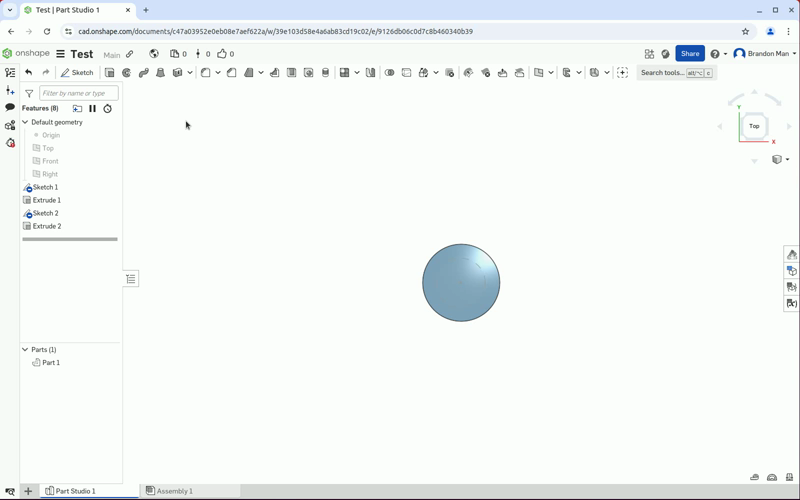
key(up, 3)
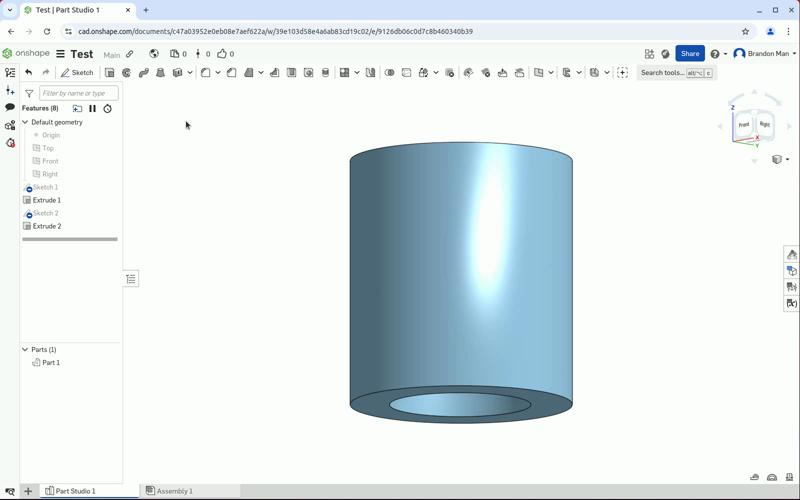
key(left, 3)
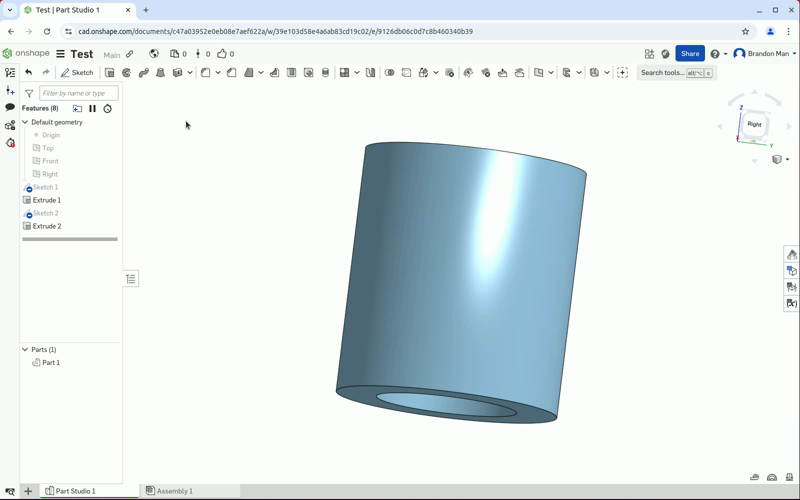
key(right, 3)
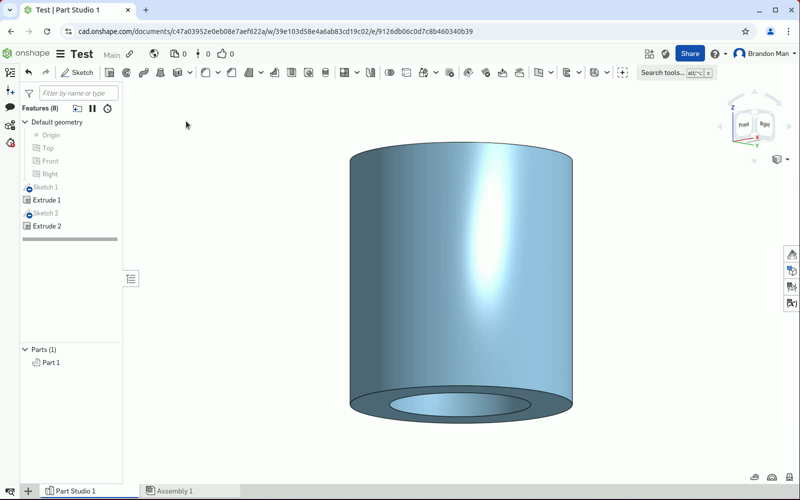
key(down, 3)
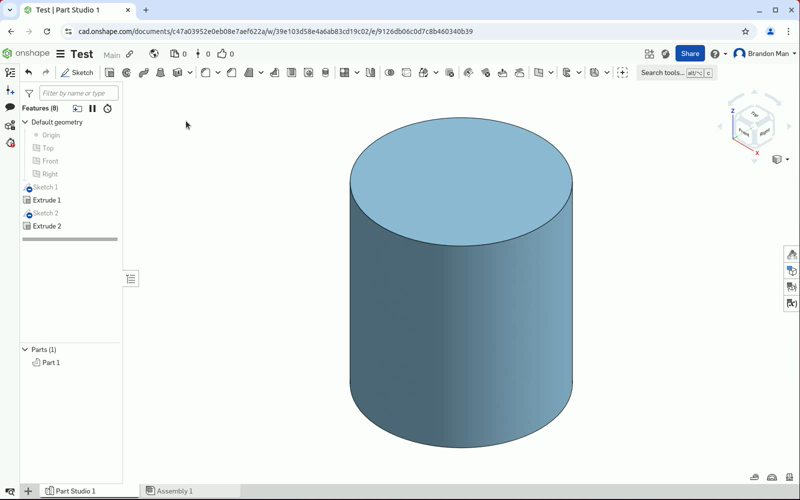
mouse_move(73, 189)
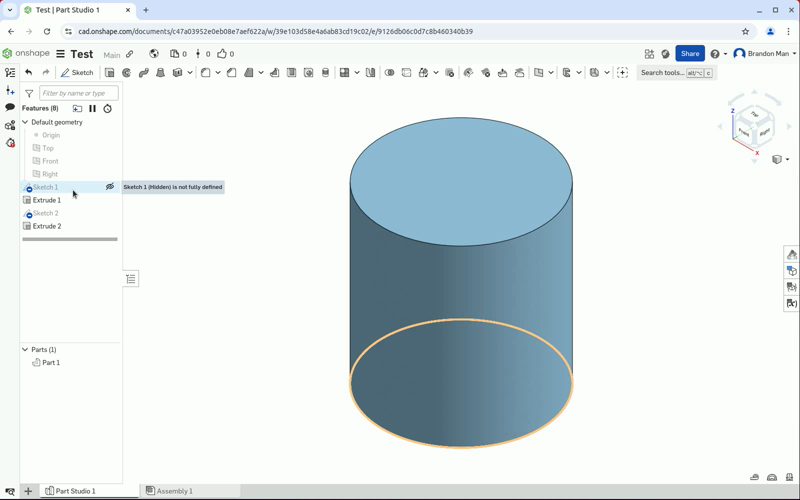
click(73, 189)